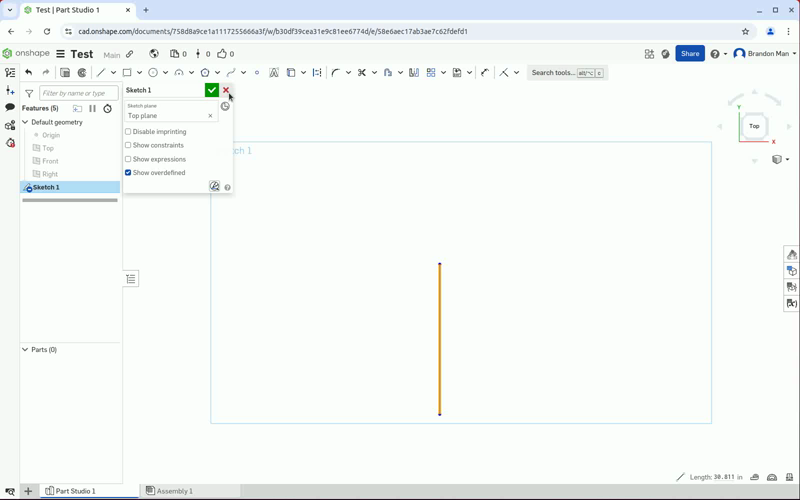
key(shift+h)
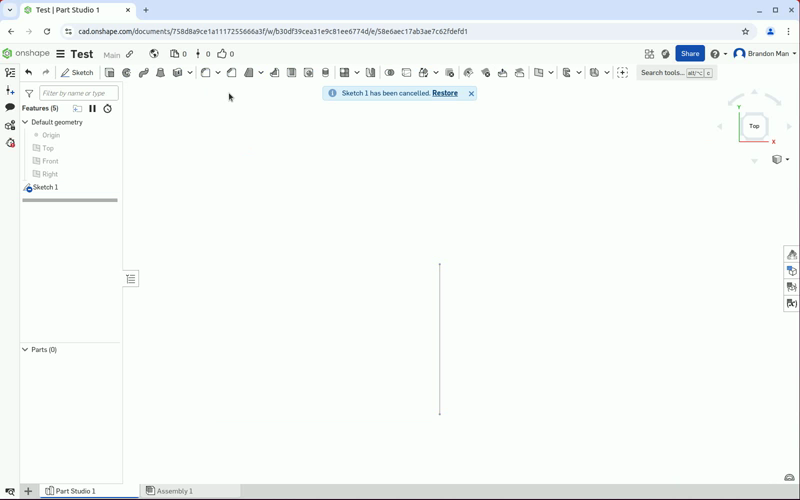
key(shift+s)
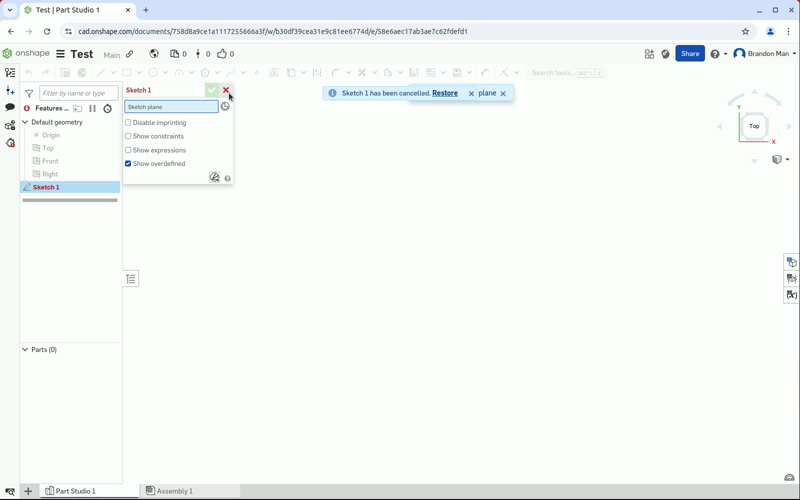
mouse_move(73, 150)
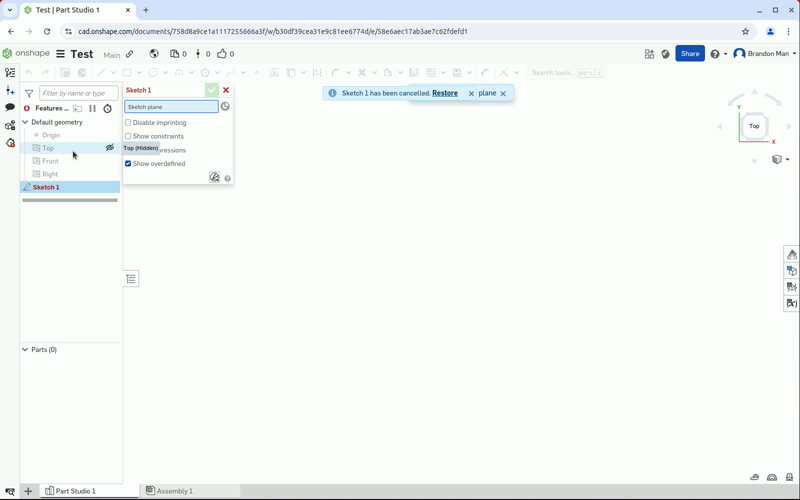
click(73, 150)
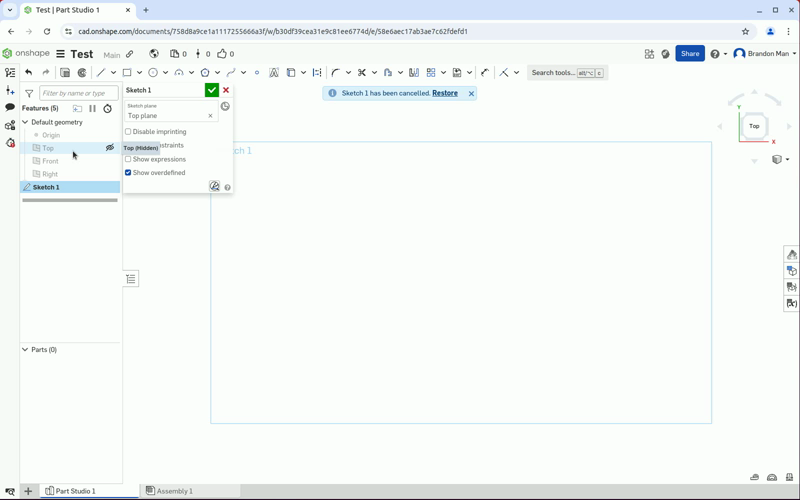
mouse_move(73, 352)
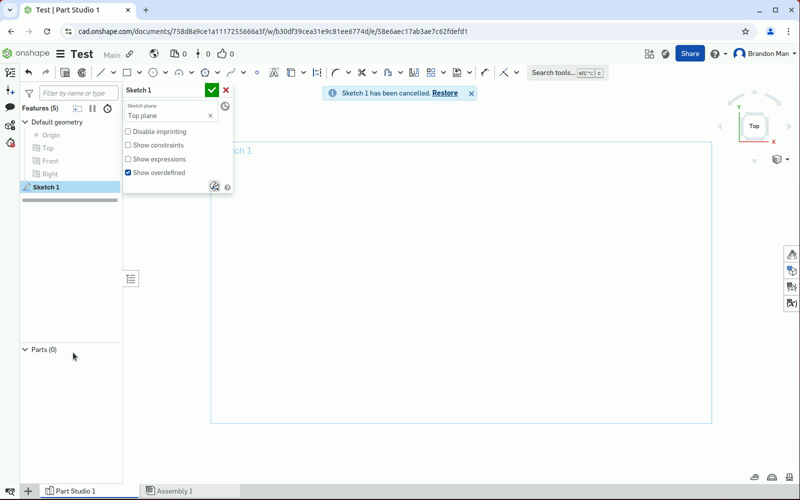
key(y)
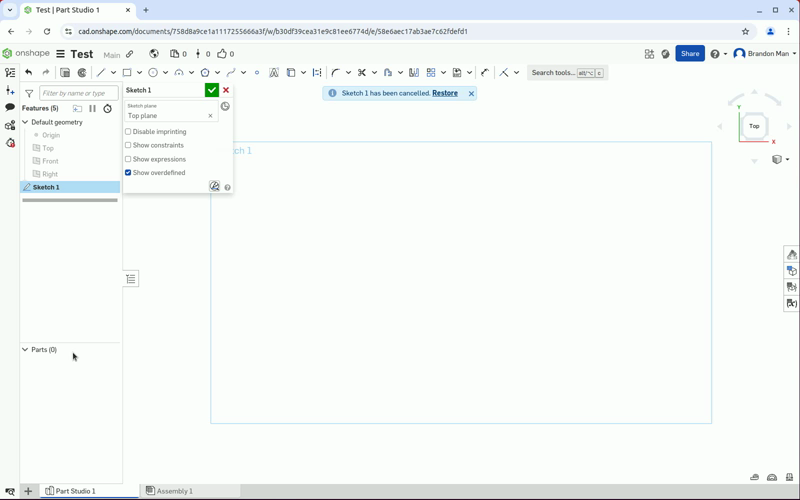
key(c)
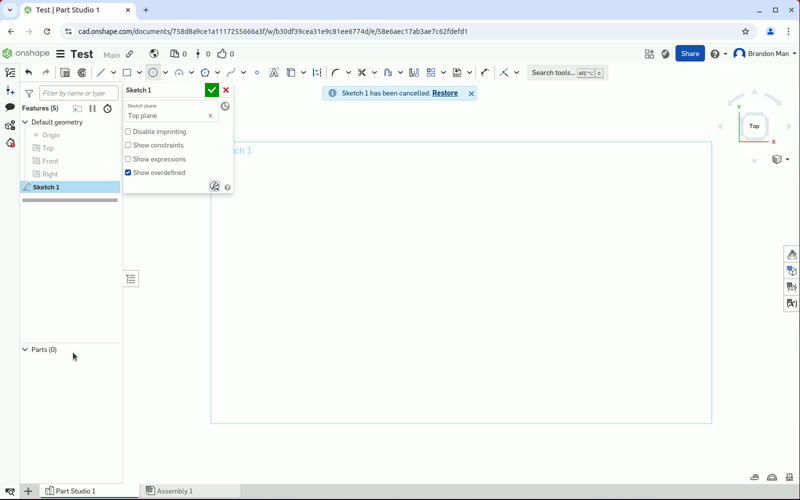
key_down(shift)
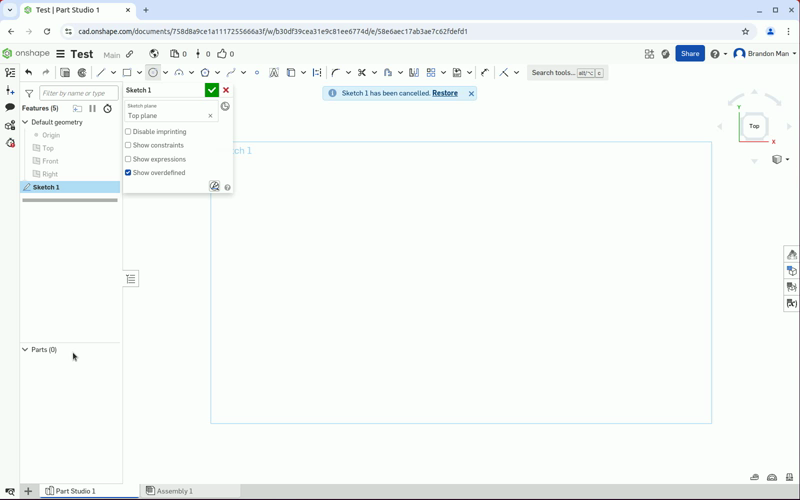
mouse_move(460, 282)
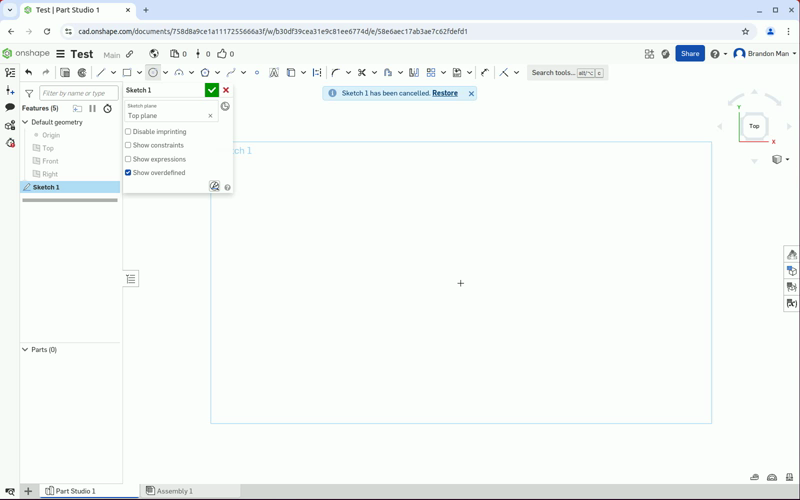
click(460, 282)
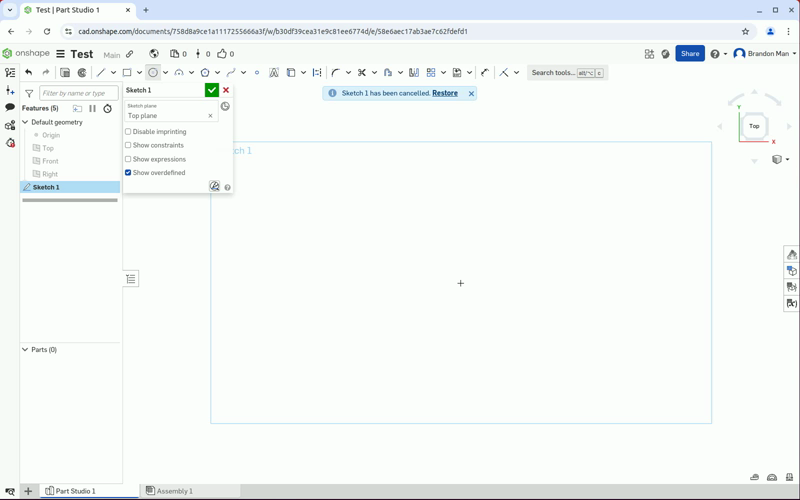
key_up(shift)
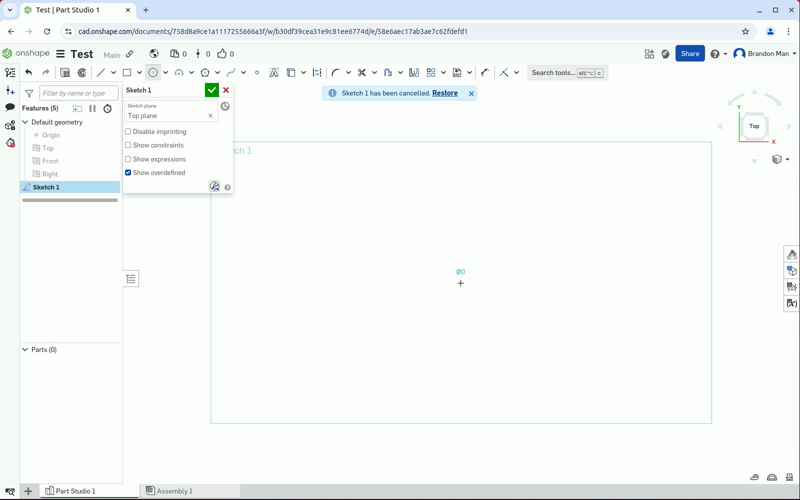
mouse_move(533, 282)
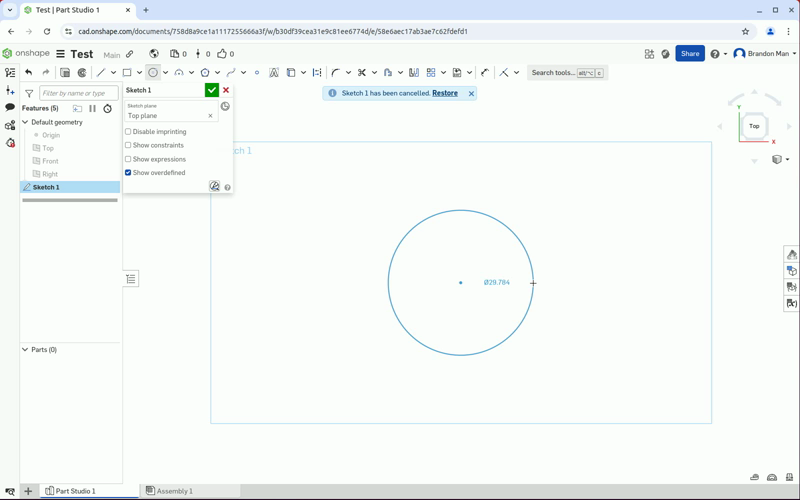
click(533, 282)
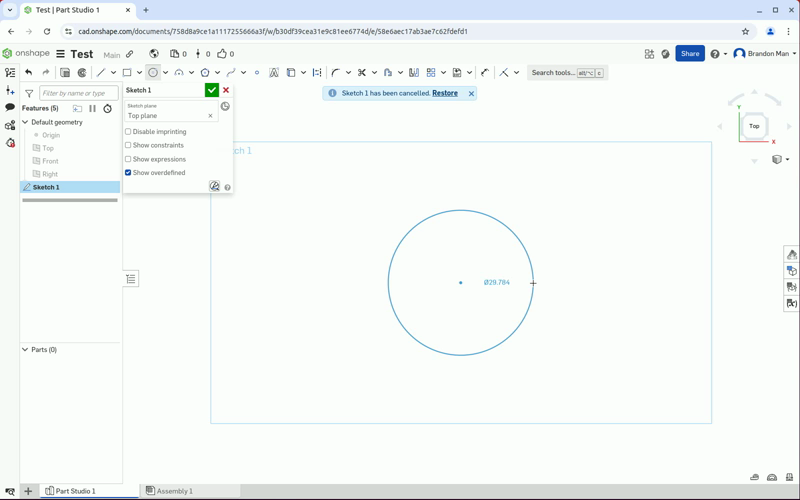
key(esc)
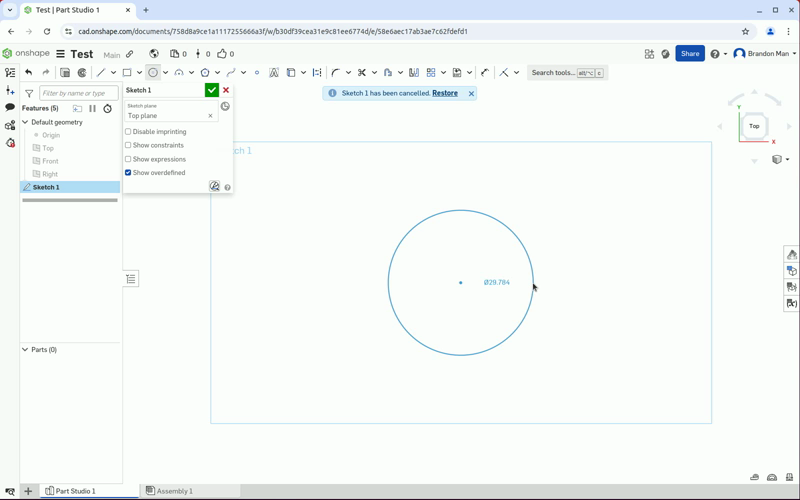
mouse_move(453, 310)
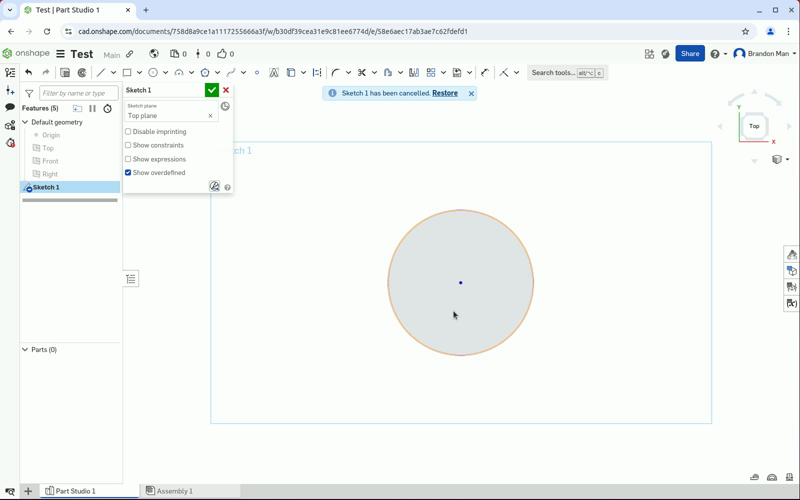
click(453, 310)
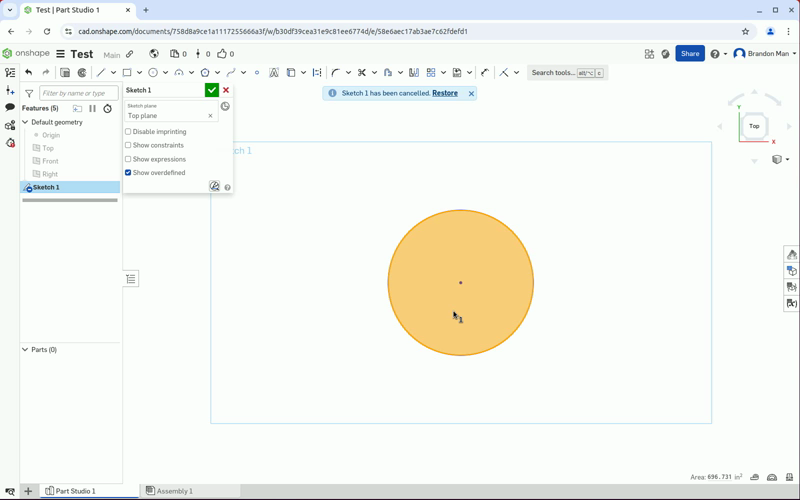
mouse_move(73, 352)
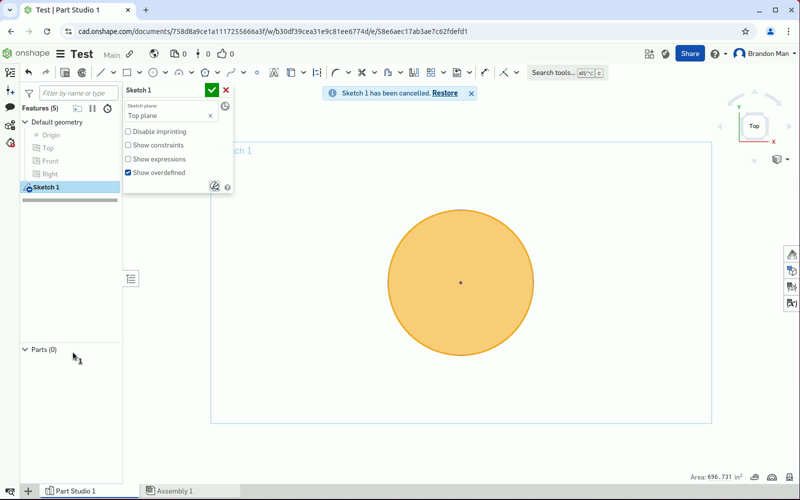
key(shift+y)
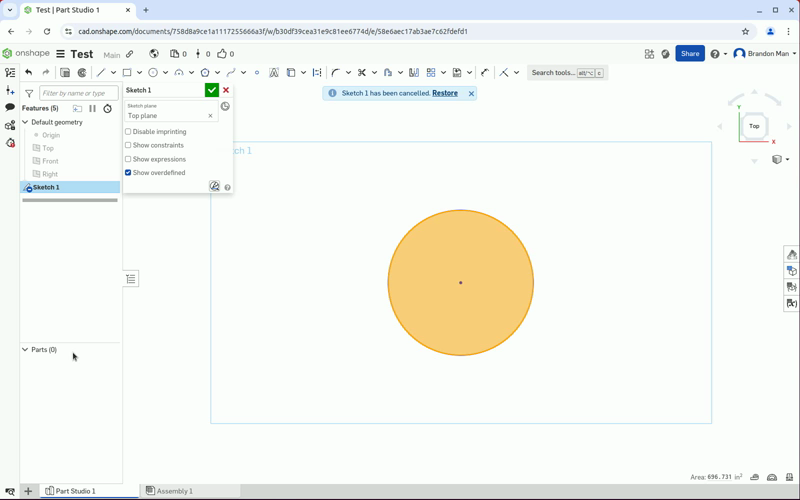
key(shift+e)
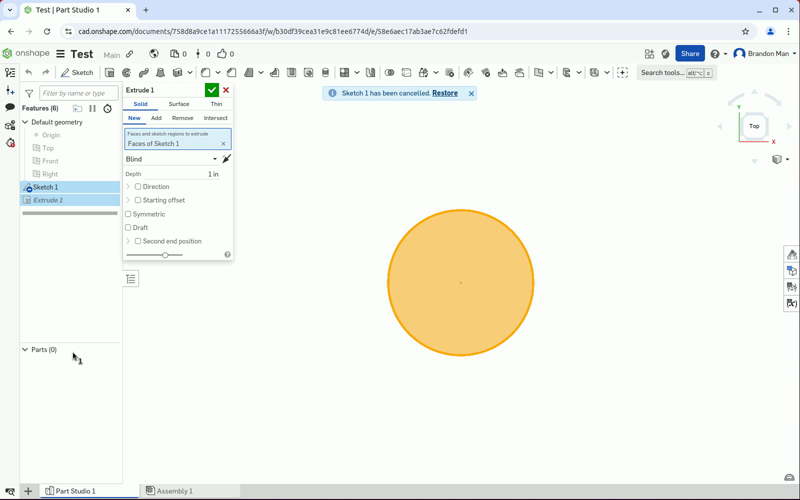
mouse_move(143, 106)
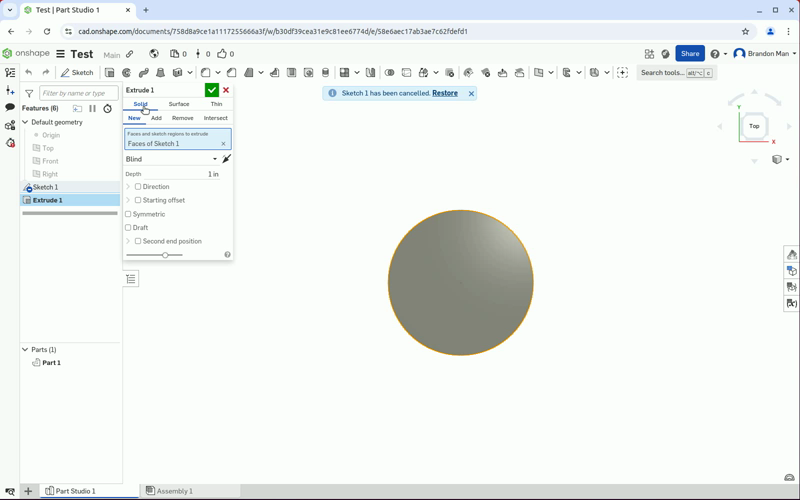
click(143, 106)
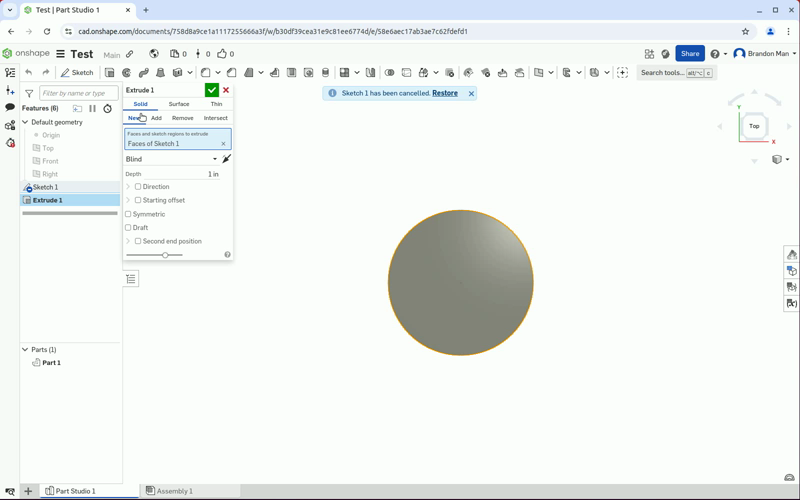
mouse_move(137, 120)
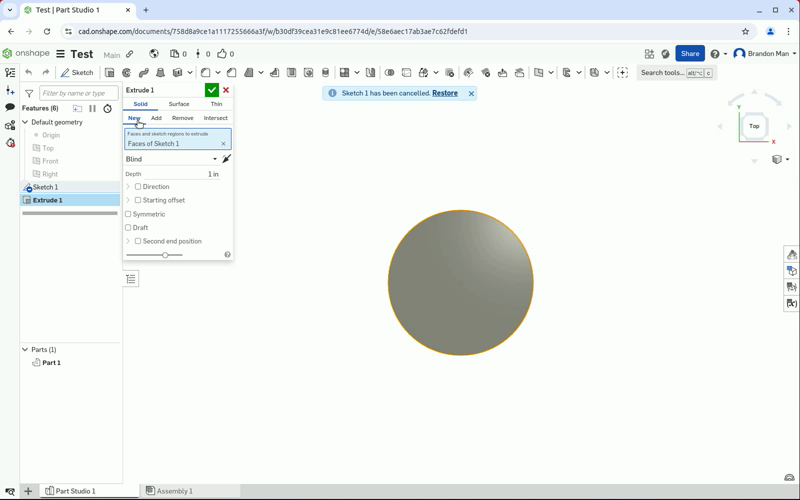
click(137, 120)
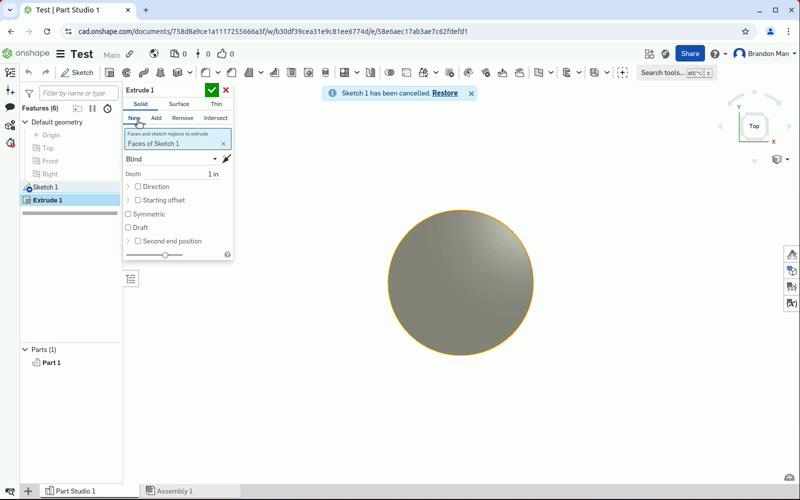
key(tab, 4)
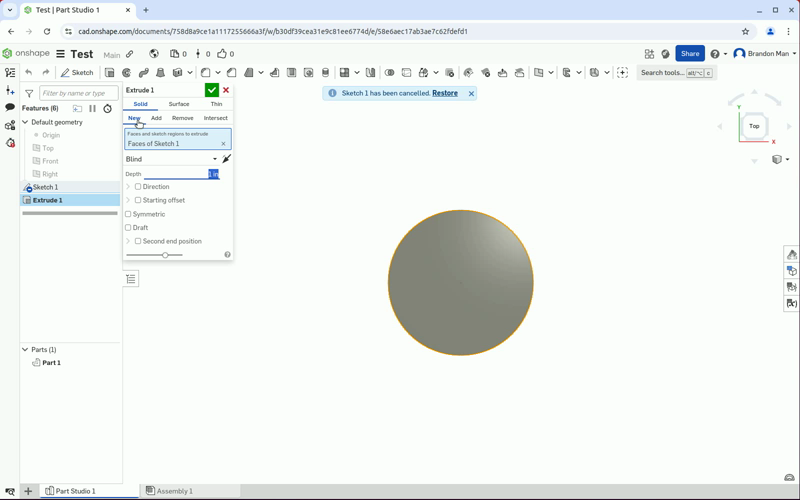
text(8.184)
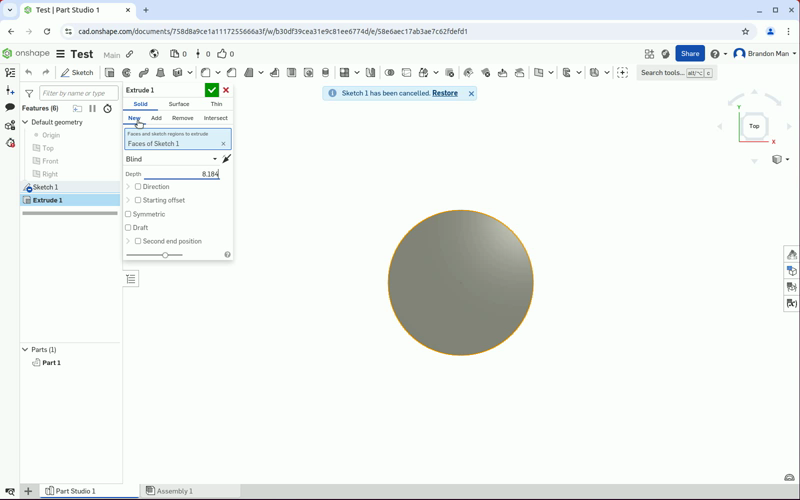
key(enter)
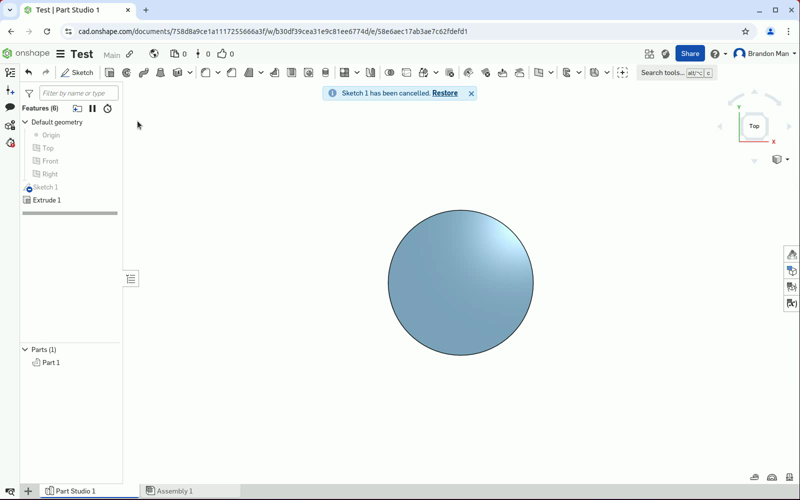
key(shift+h)
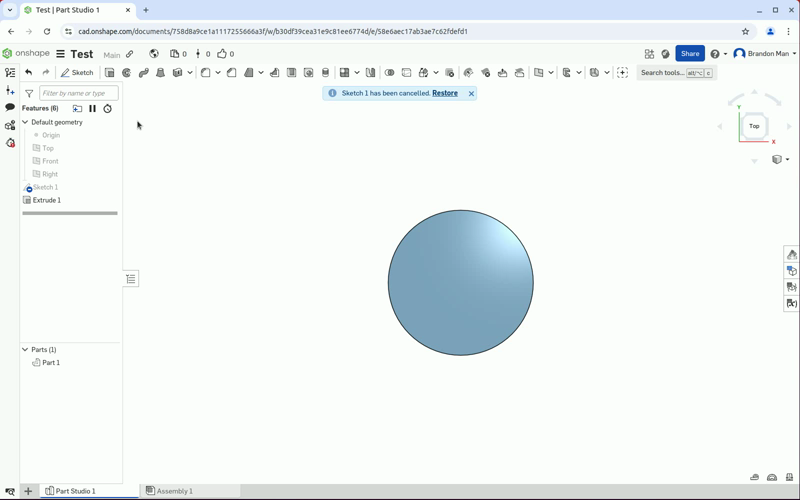
key(shift+h)
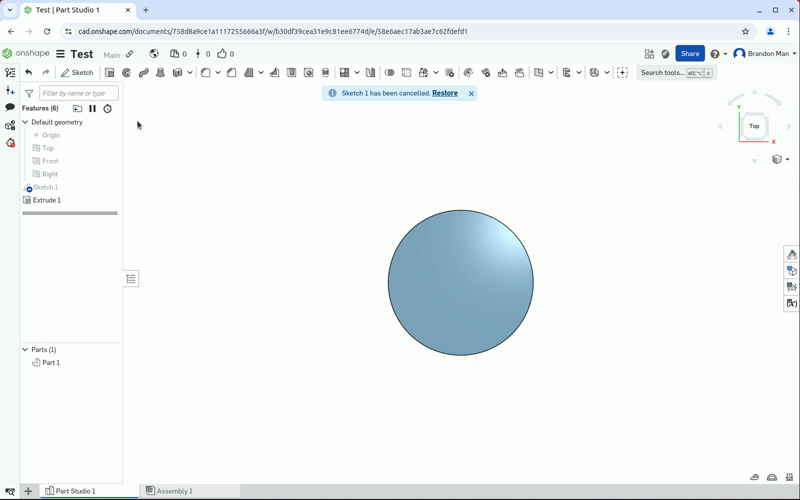
mouse_move(73, 189)
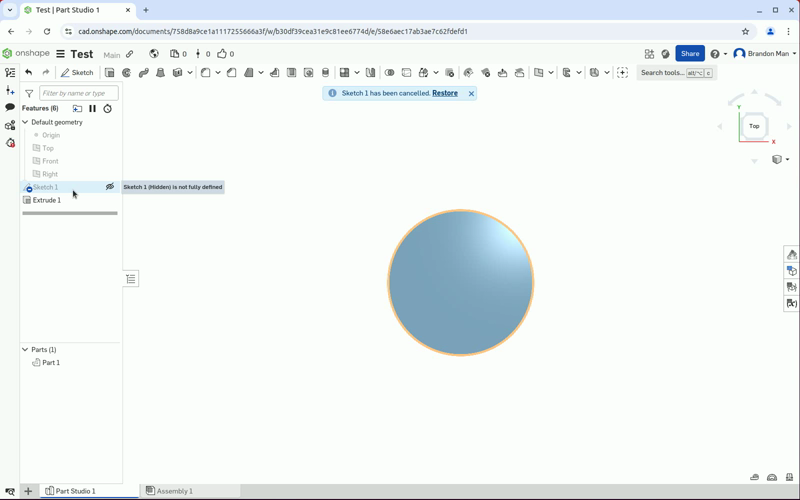
click(73, 189)
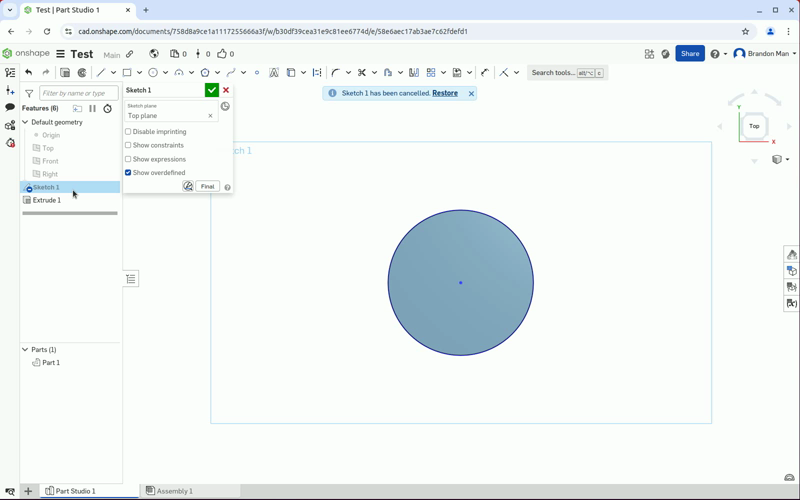
mouse_move(229, 92)
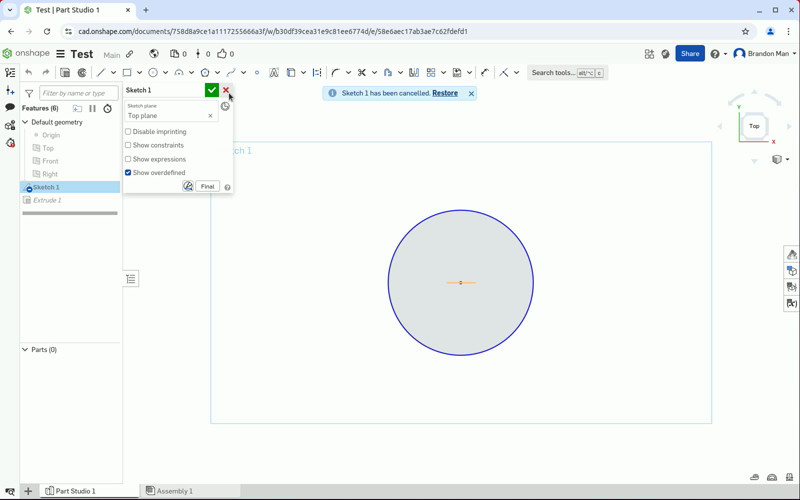
click(229, 92)
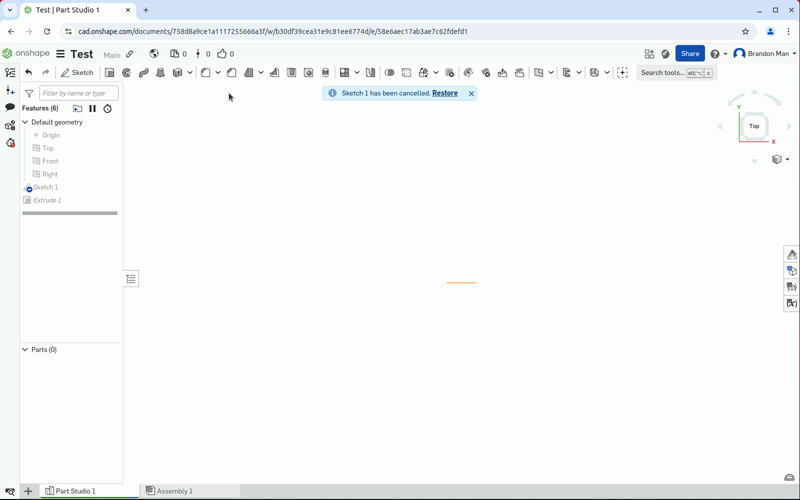
mouse_move(541, 75)
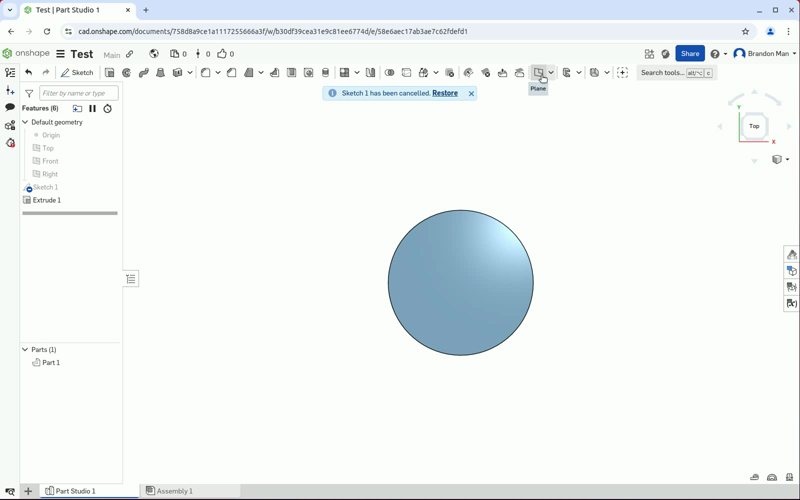
click(541, 75)
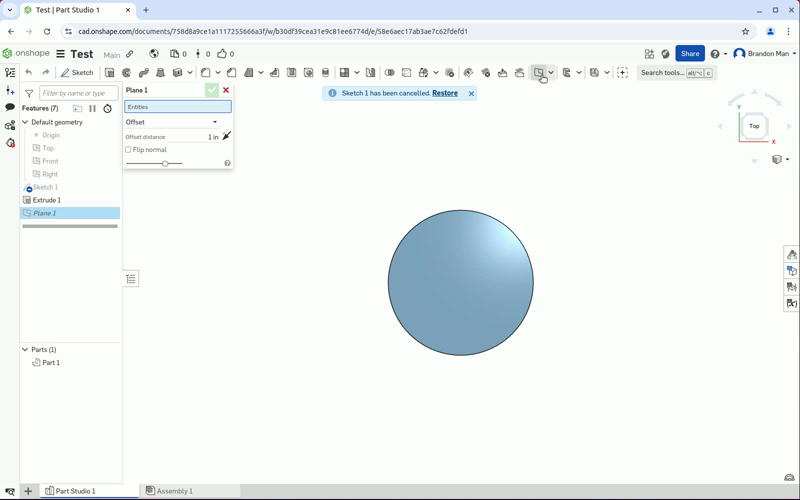
mouse_move(73, 150)
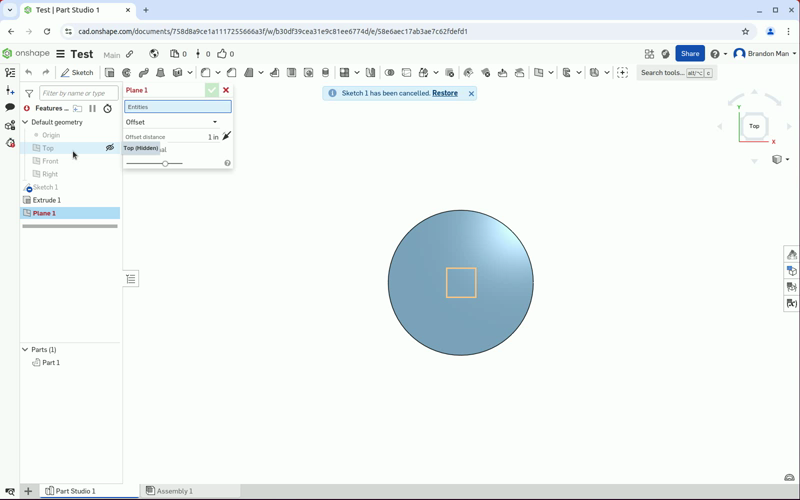
click(73, 150)
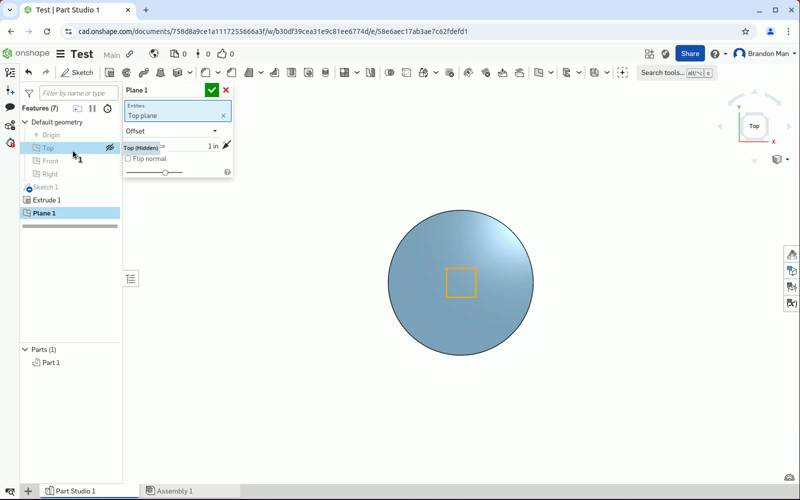
key(tab, 2)
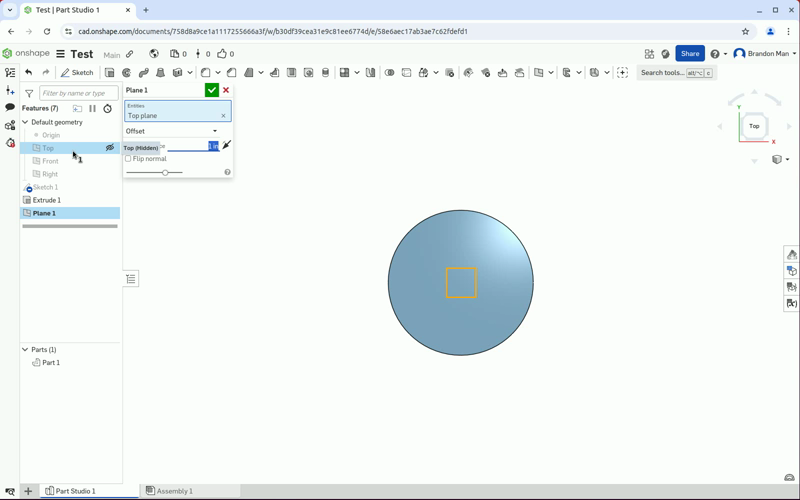
text(8.196)
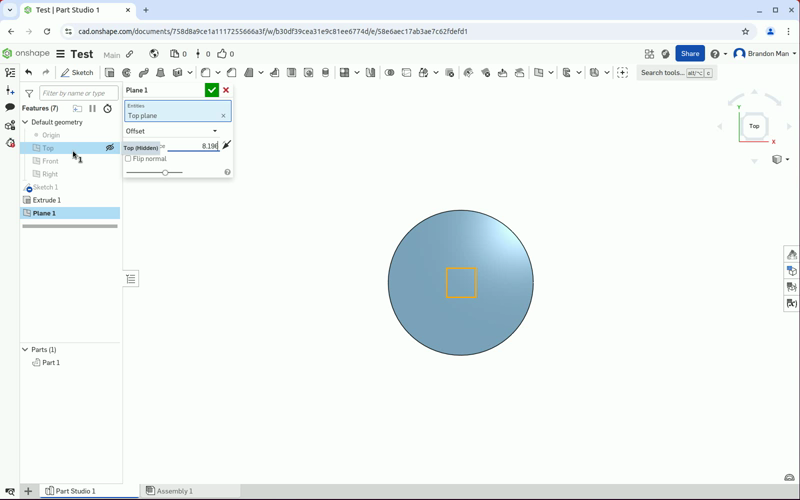
key(enter, 2)
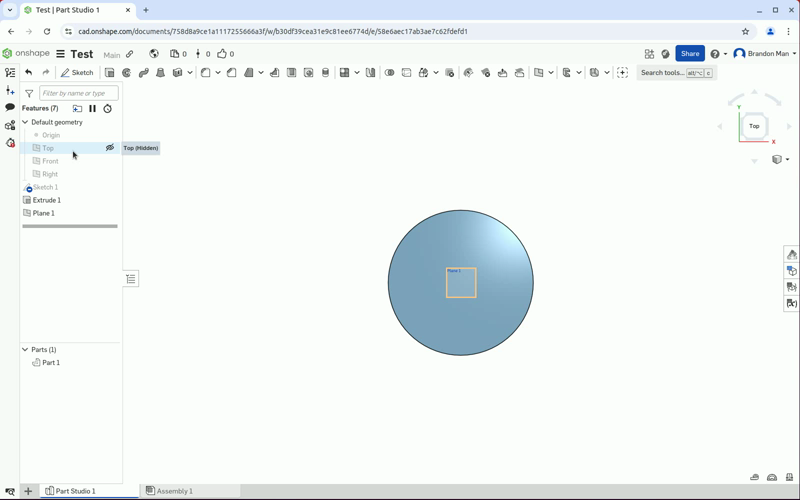
key(shift+s)
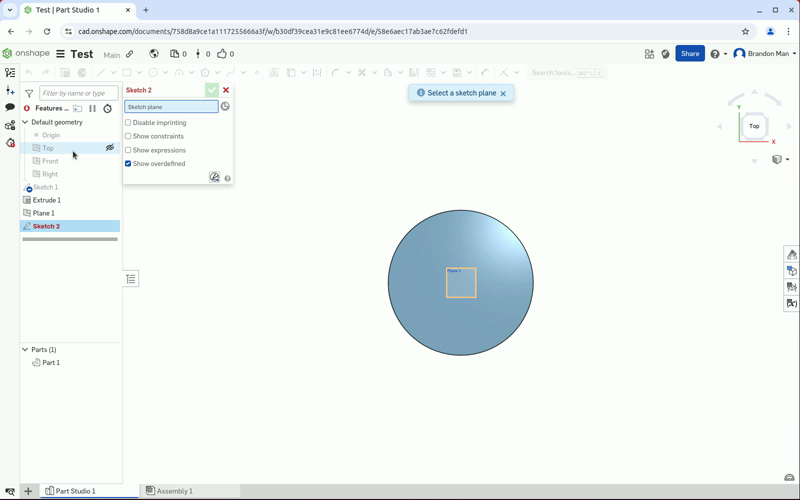
mouse_move(73, 215)
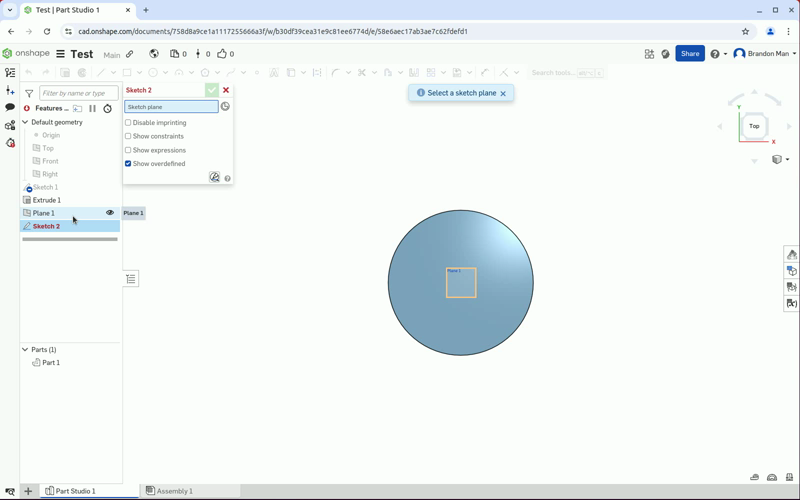
click(73, 215)
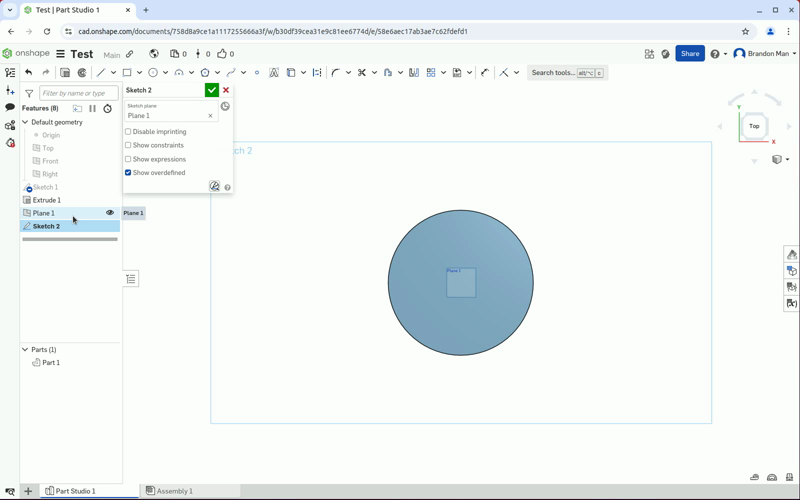
mouse_move(73, 352)
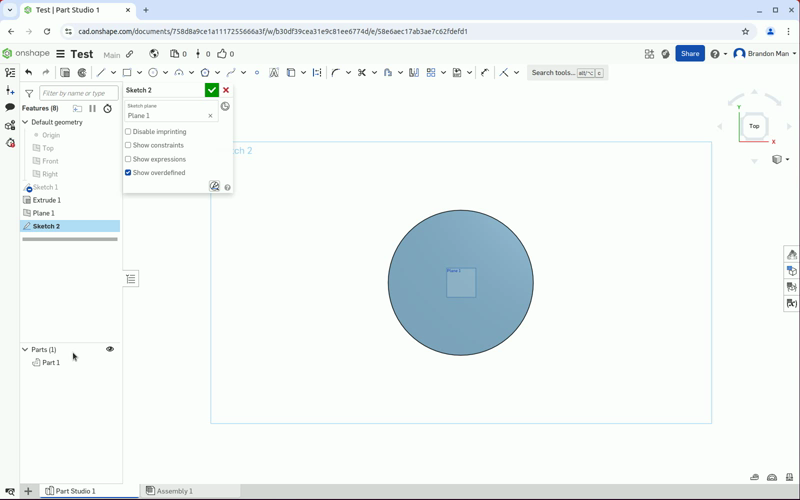
key(y)
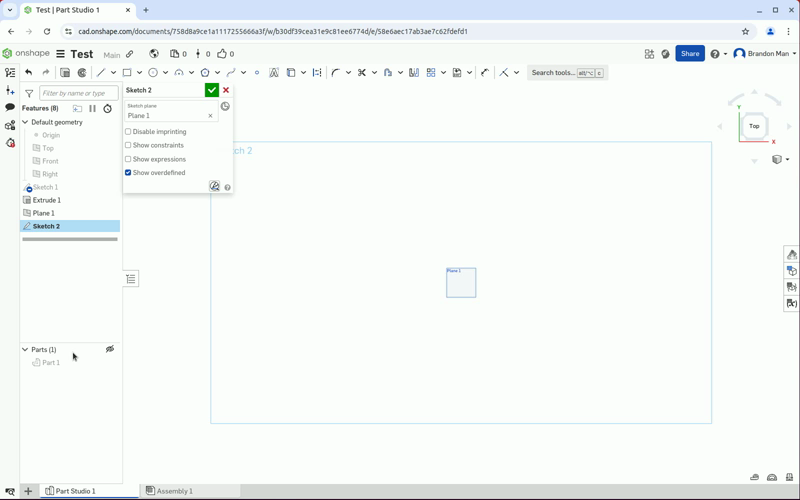
key(c)
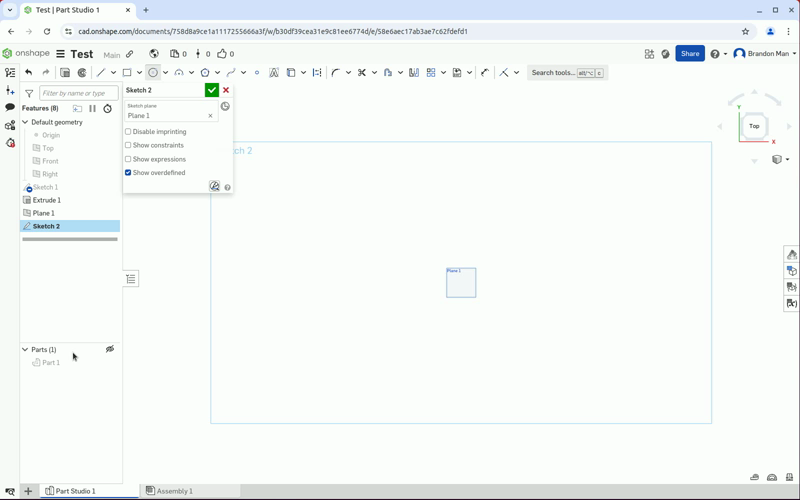
key_down(shift)
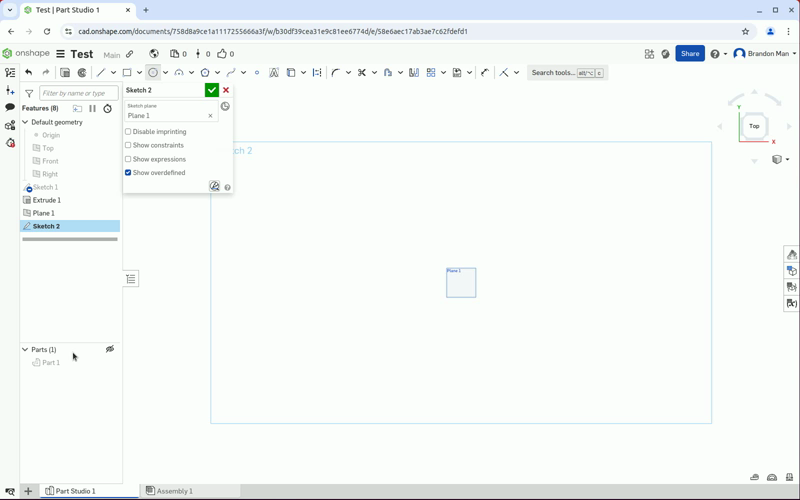
mouse_move(460, 282)
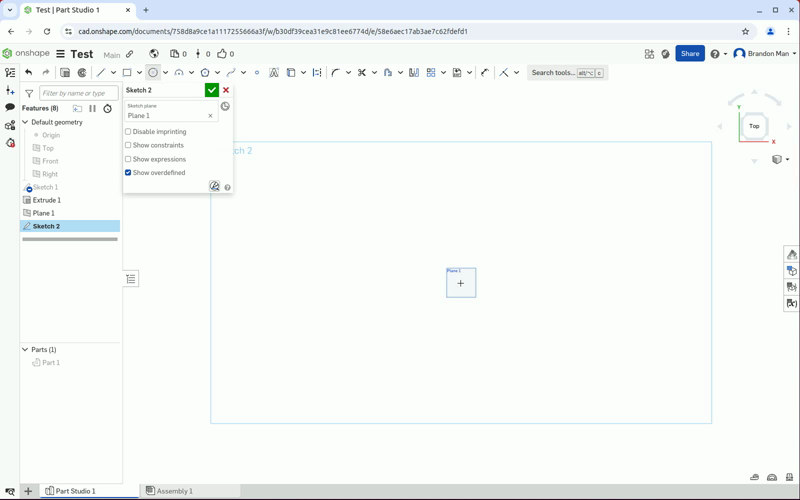
click(460, 282)
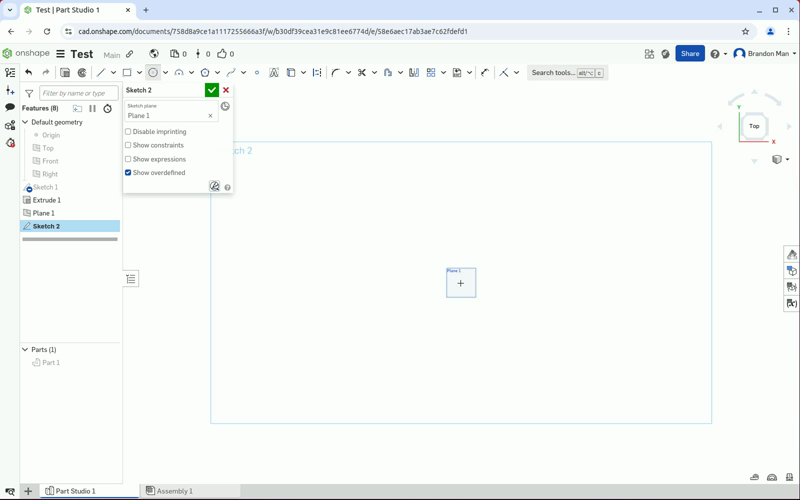
key_up(shift)
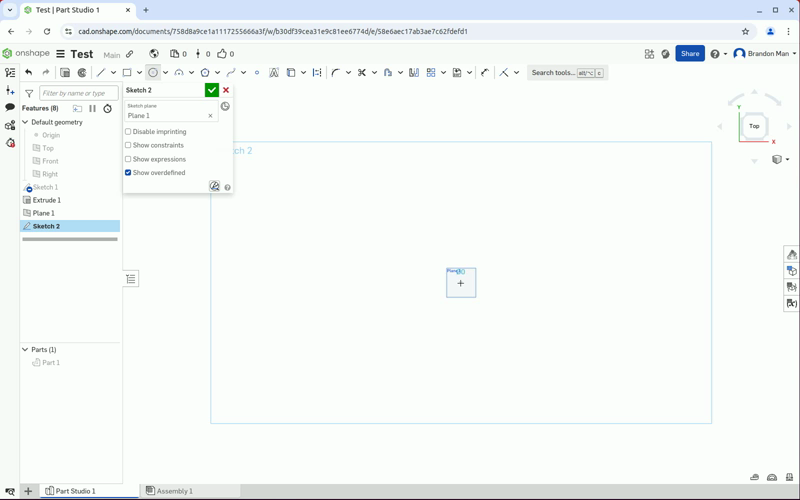
mouse_move(511, 282)
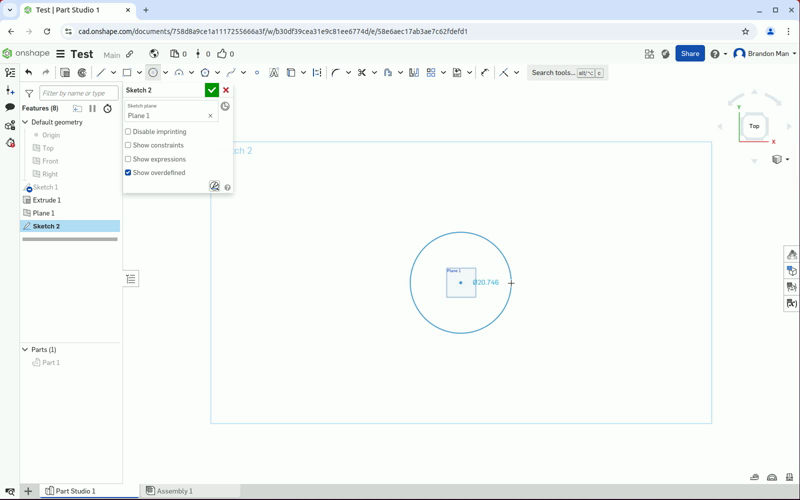
click(511, 282)
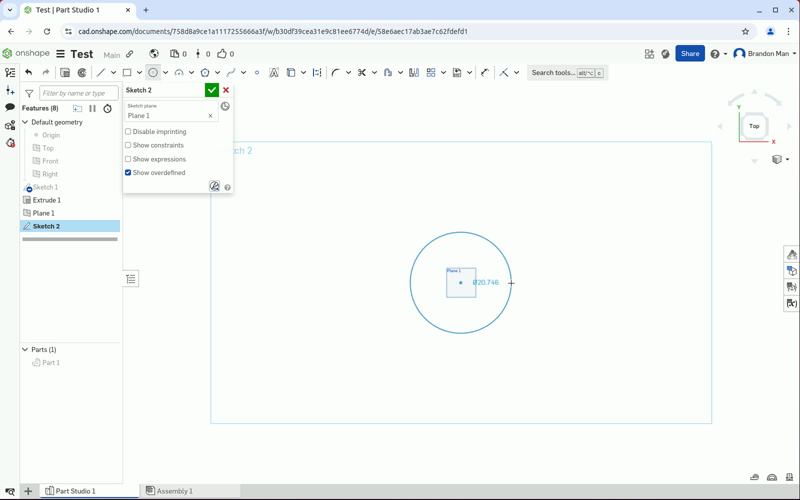
key(esc)
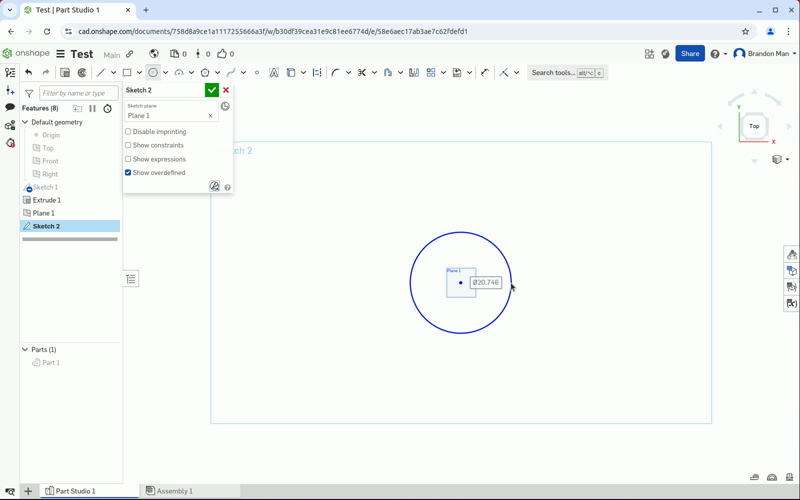
mouse_move(464, 304)
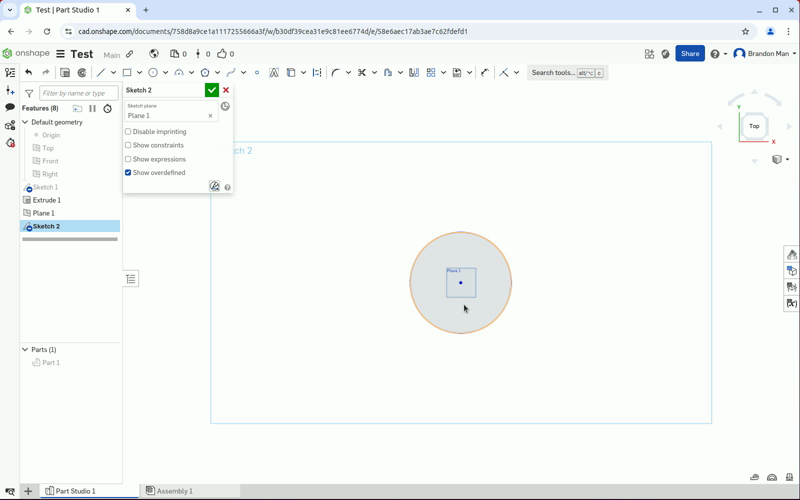
click(464, 304)
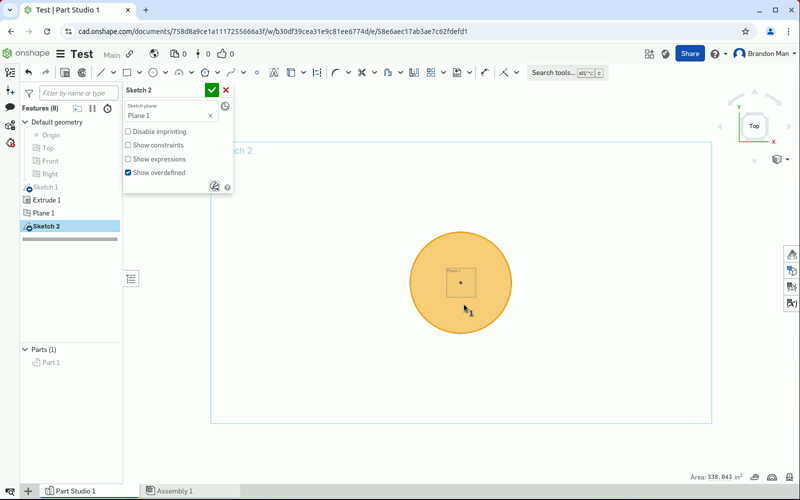
mouse_move(73, 352)
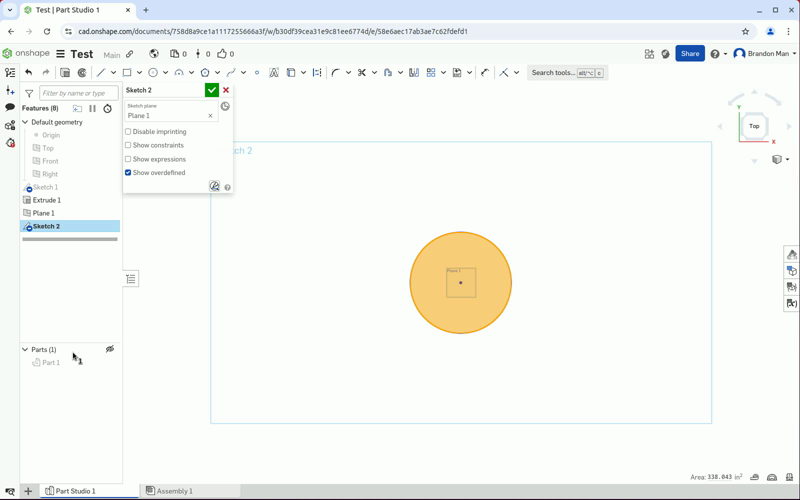
key(shift+y)
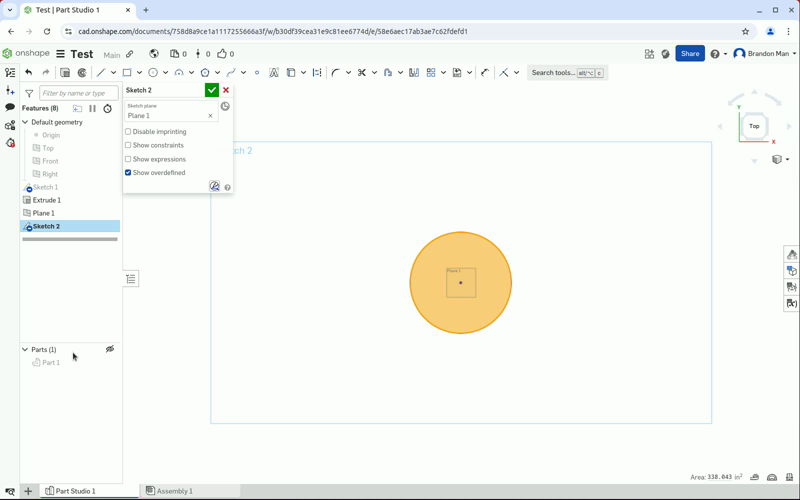
key(shift+e)
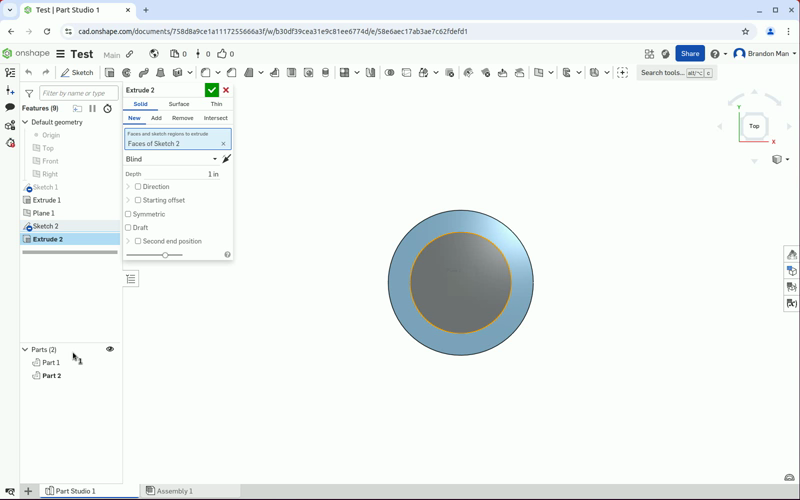
mouse_move(143, 106)
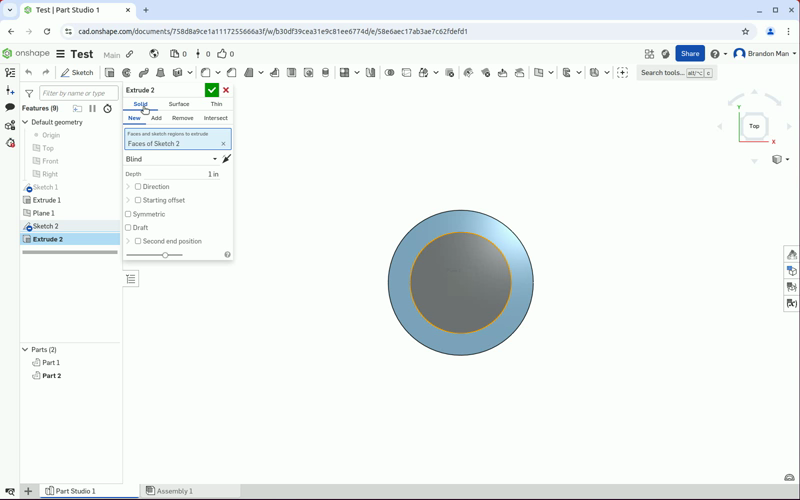
click(143, 106)
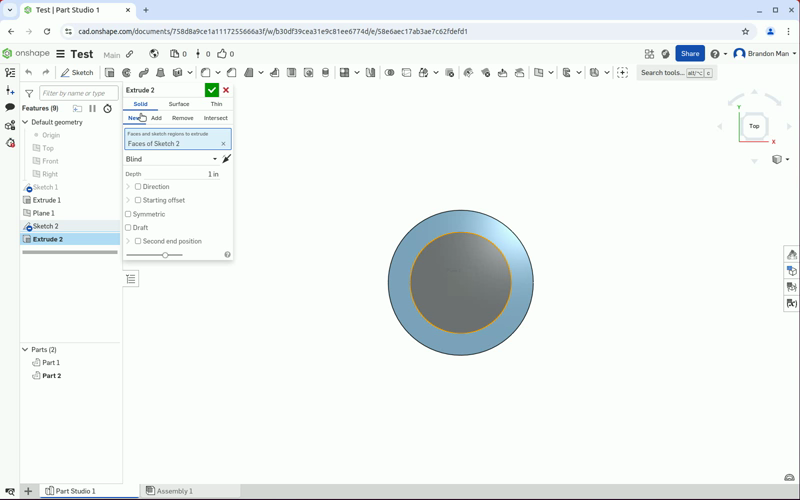
mouse_move(137, 120)
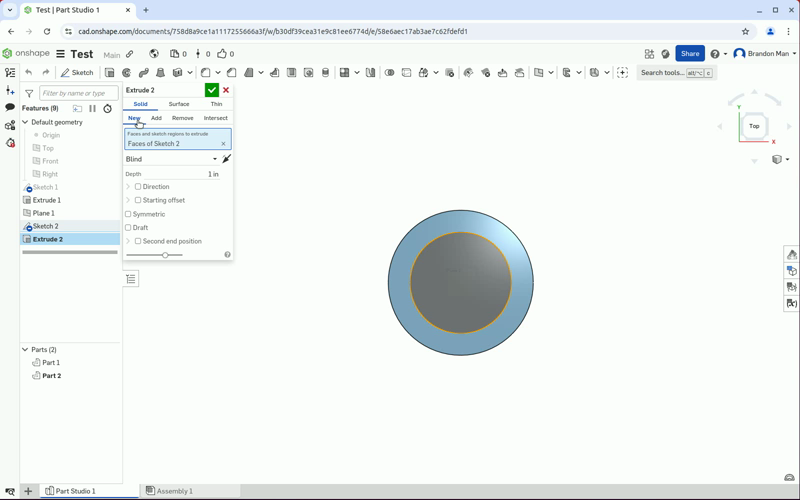
click(137, 120)
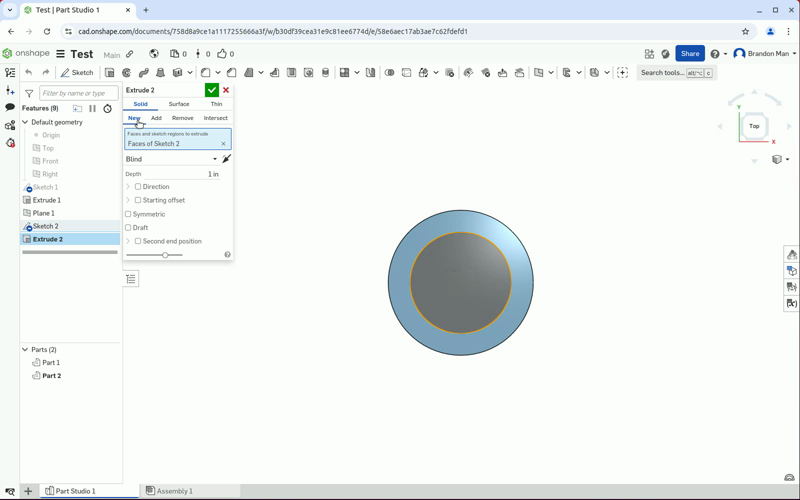
key(tab, 4)
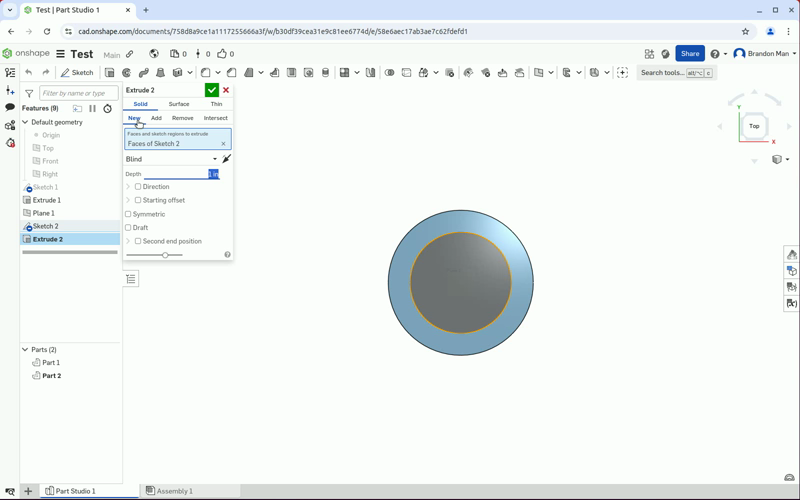
text(11.554)
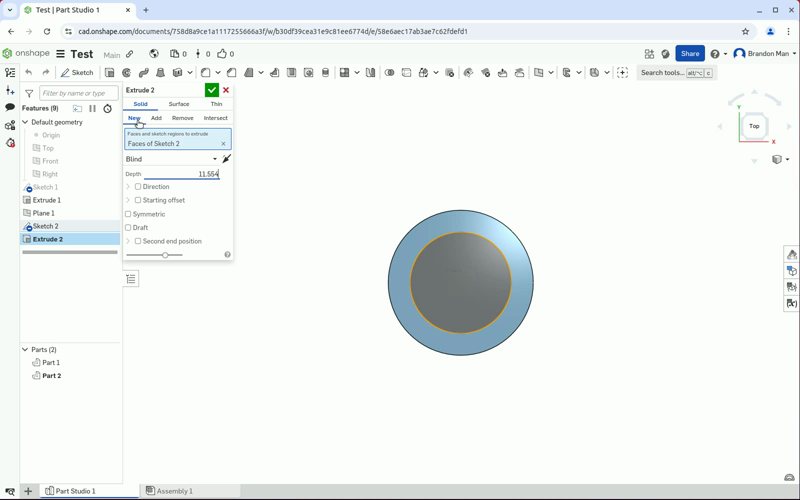
key(enter)
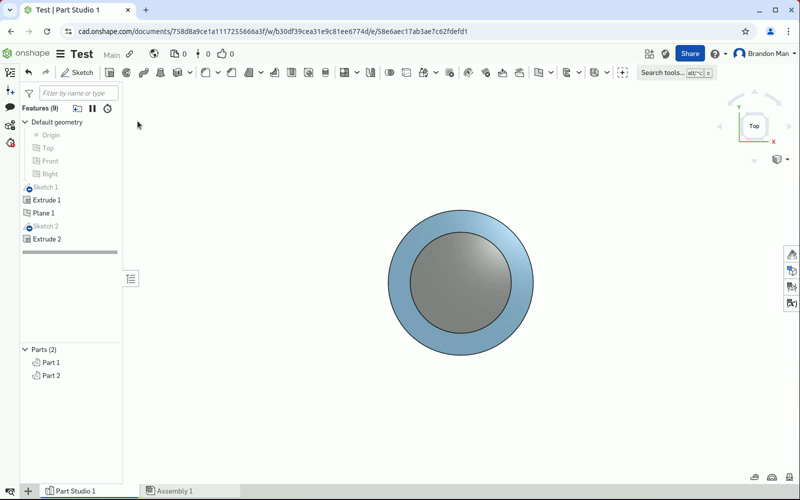
key(shift+h)
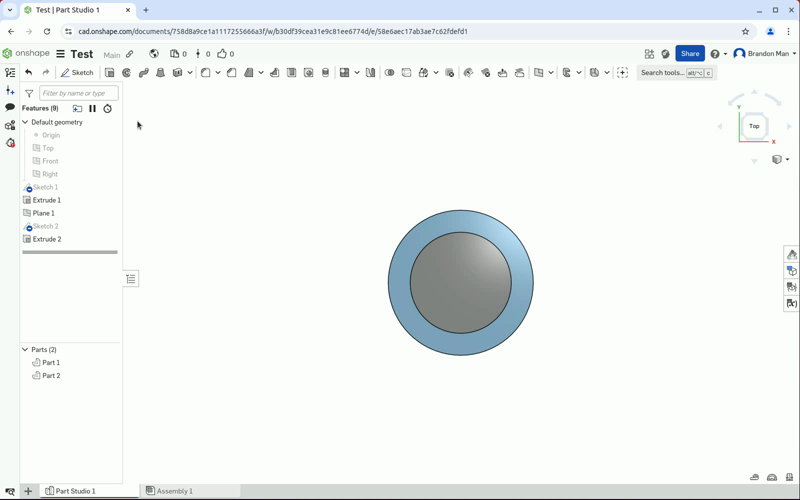
key(shift+h)
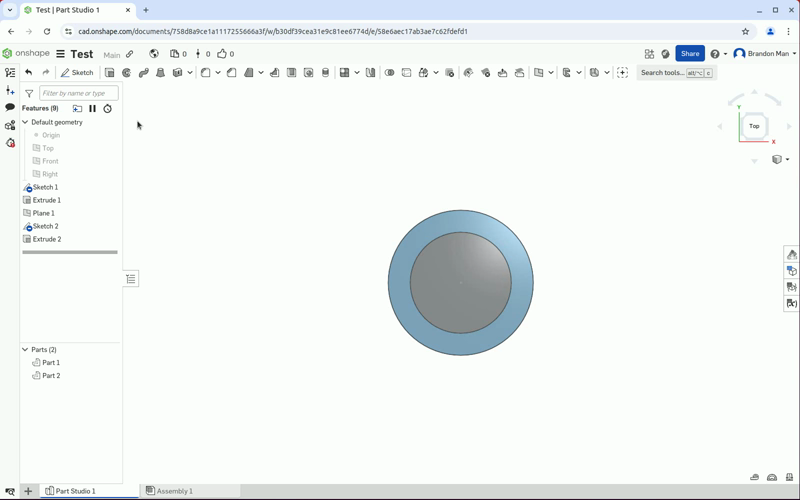
key(shift+7)
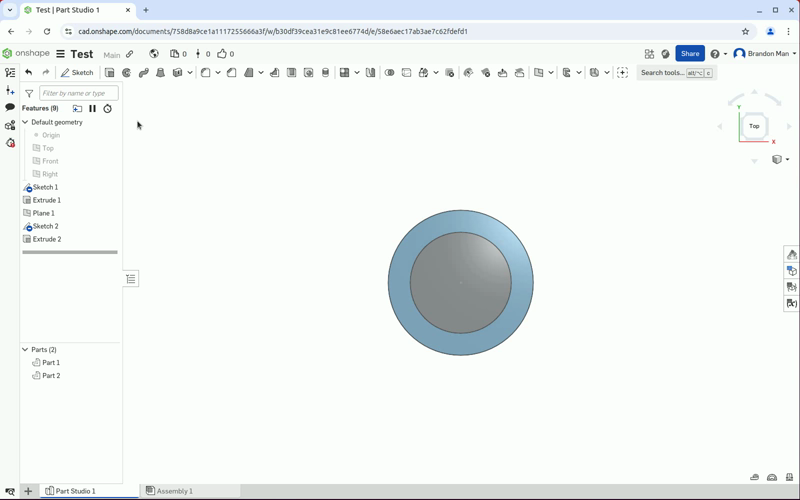
key(up, 3)
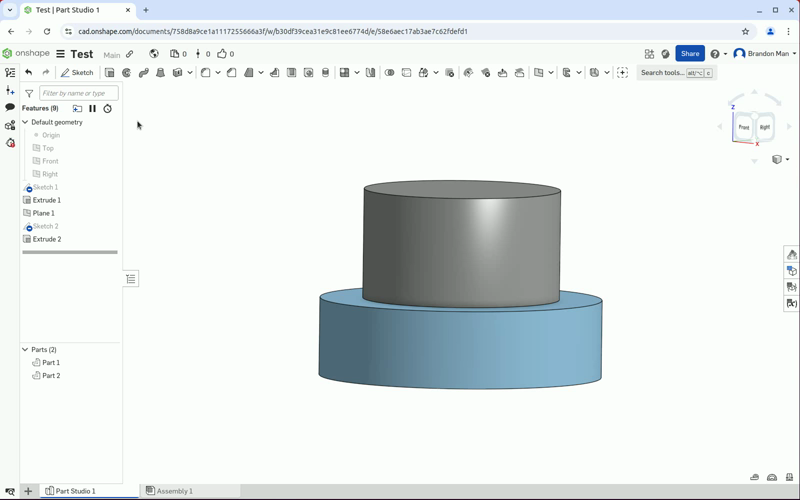
key(left, 3)
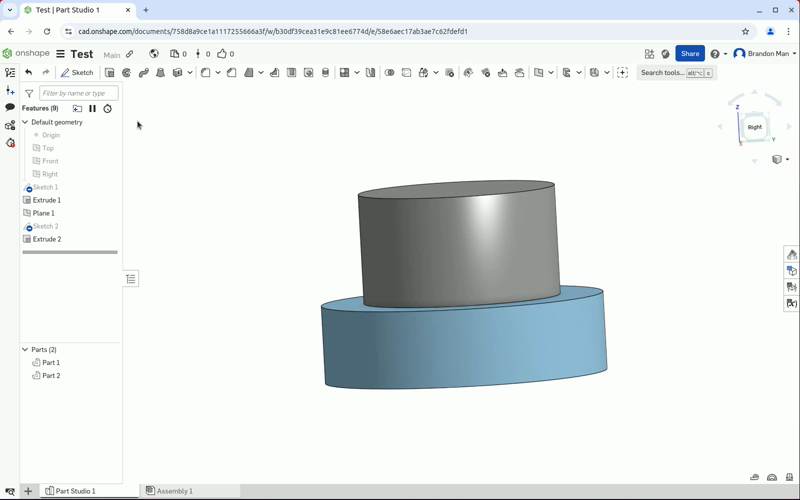
key(right, 3)
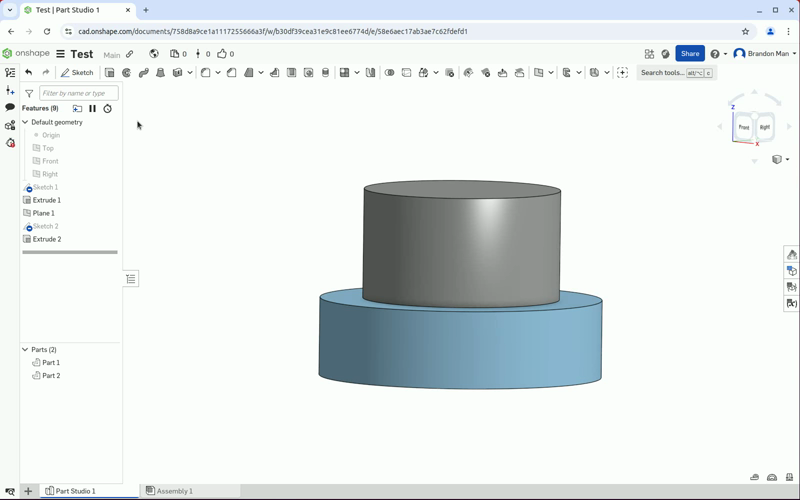
key(down, 3)
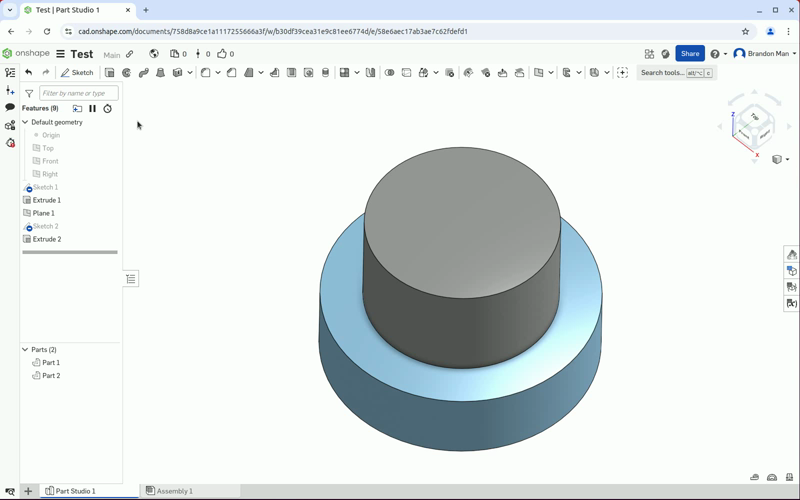
mouse_move(73, 189)
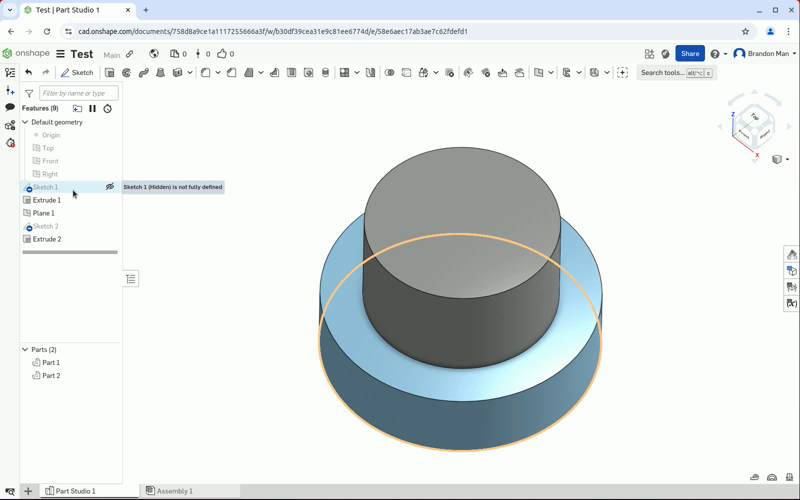
click(73, 189)